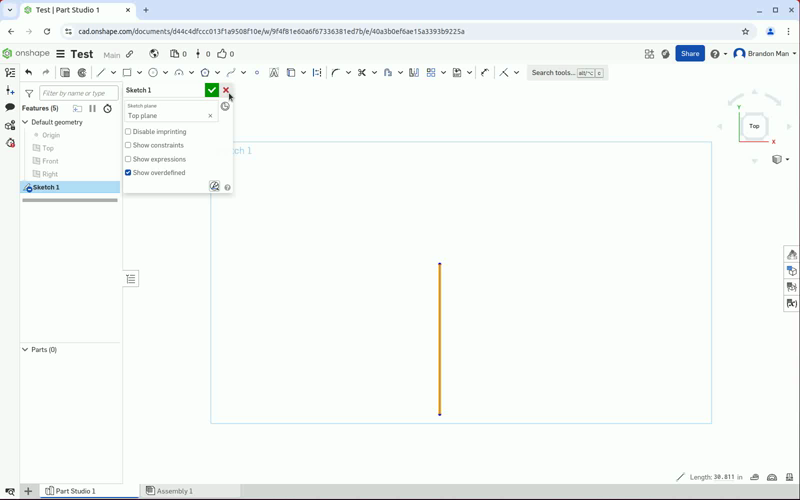
key(shift+h)
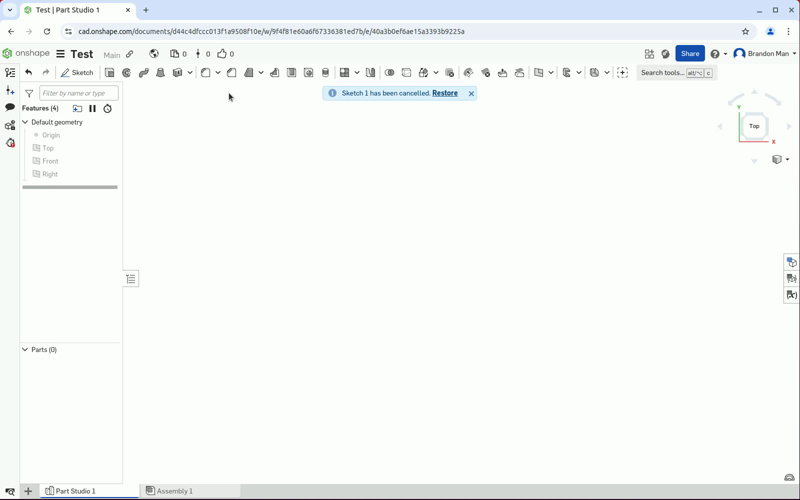
mouse_move(73, 352)
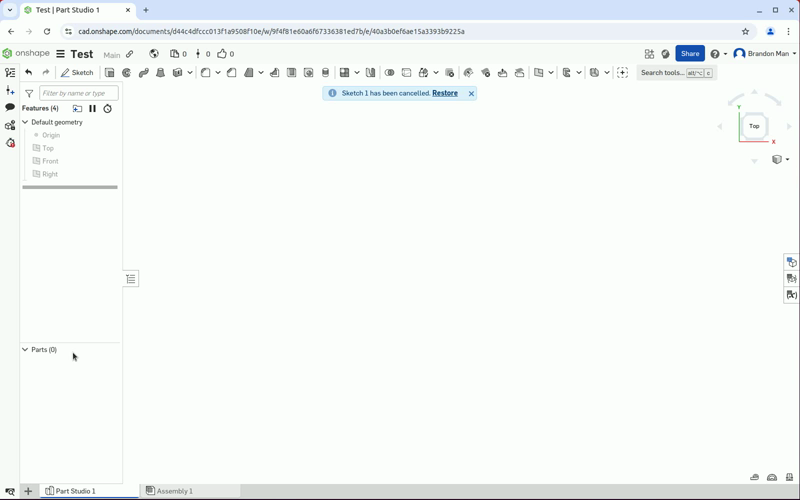
key(y)
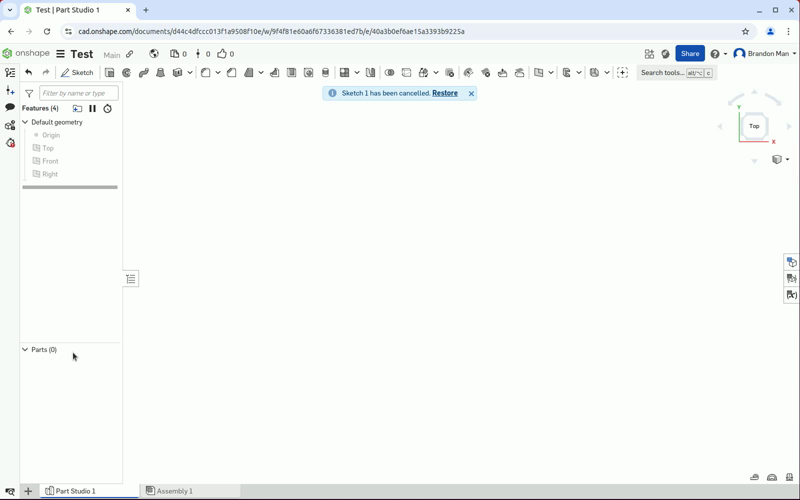
key(shift+p)
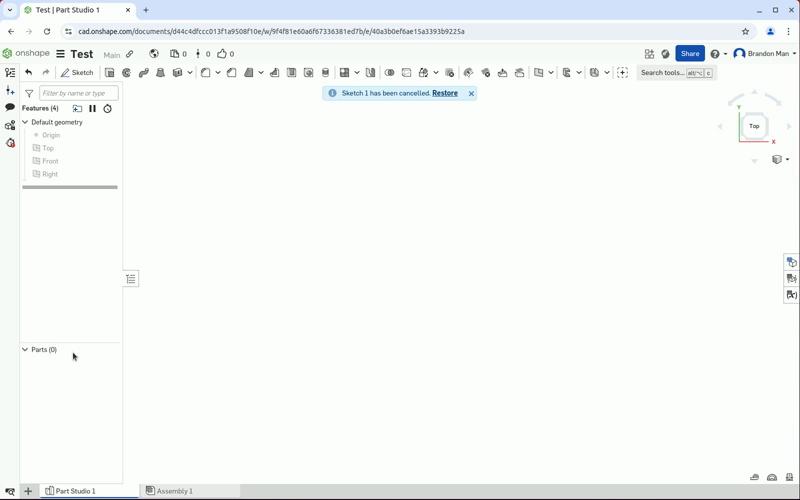
key(space)
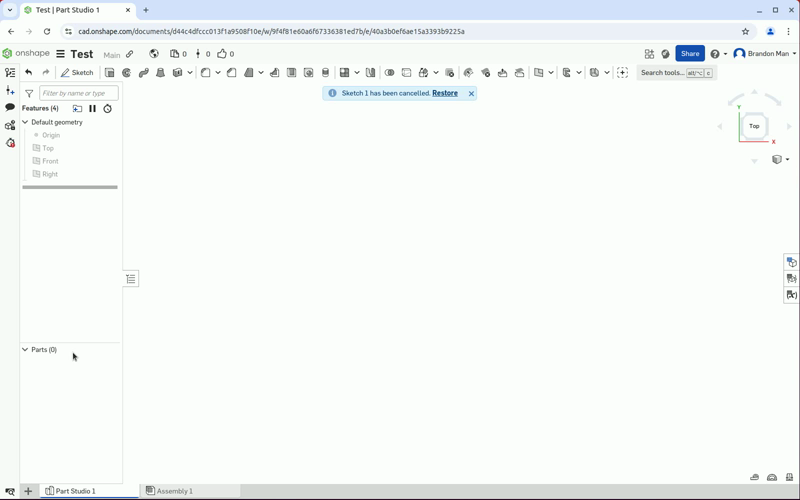
key_down(shift)
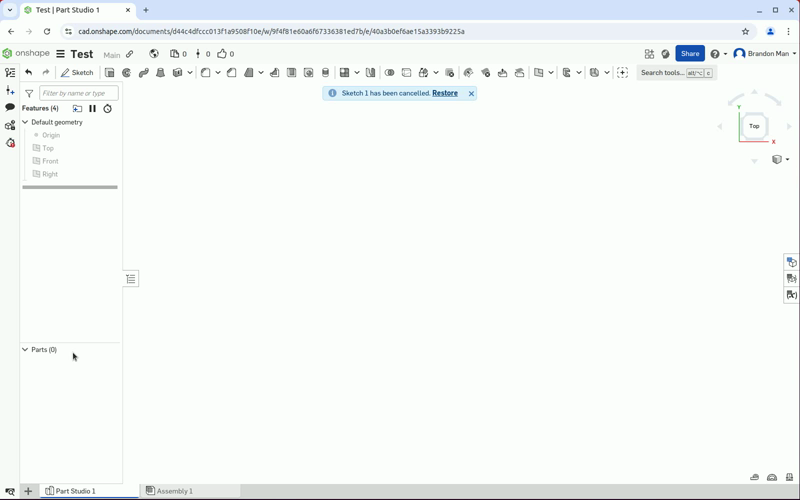
key(up)
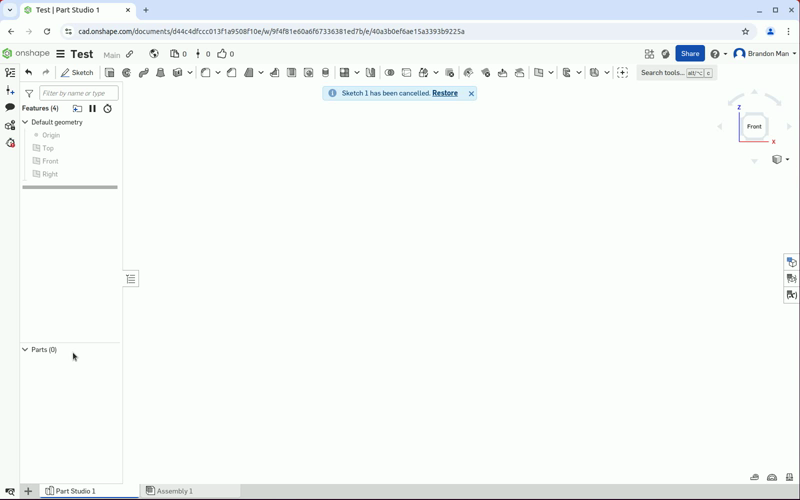
key_up(shift)
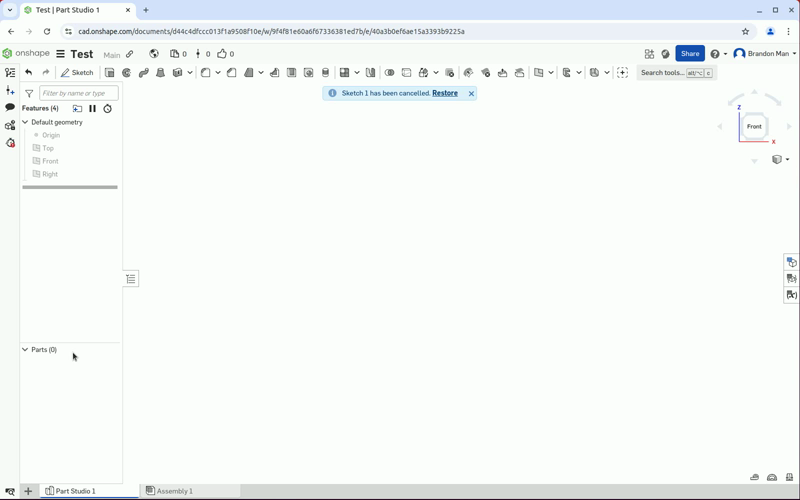
mouse_move(73, 352)
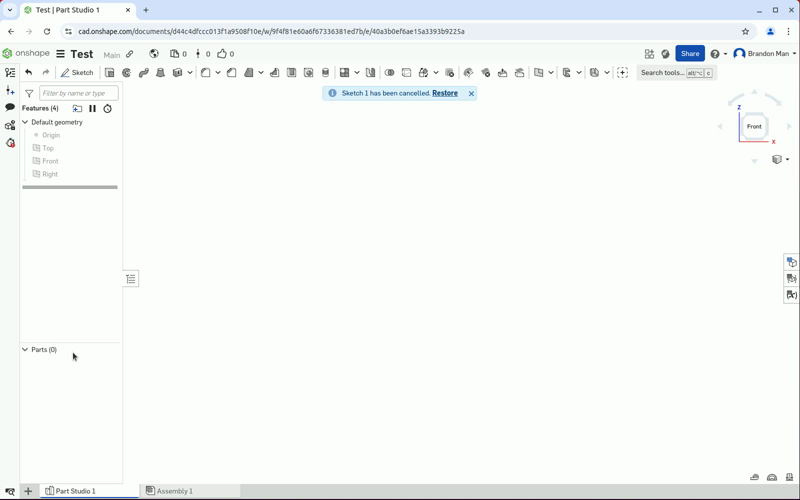
key(shift+y)
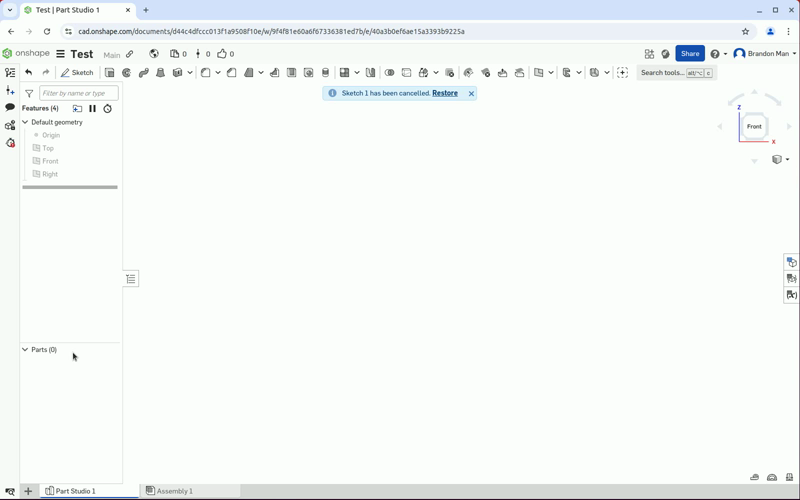
key(shift+s)
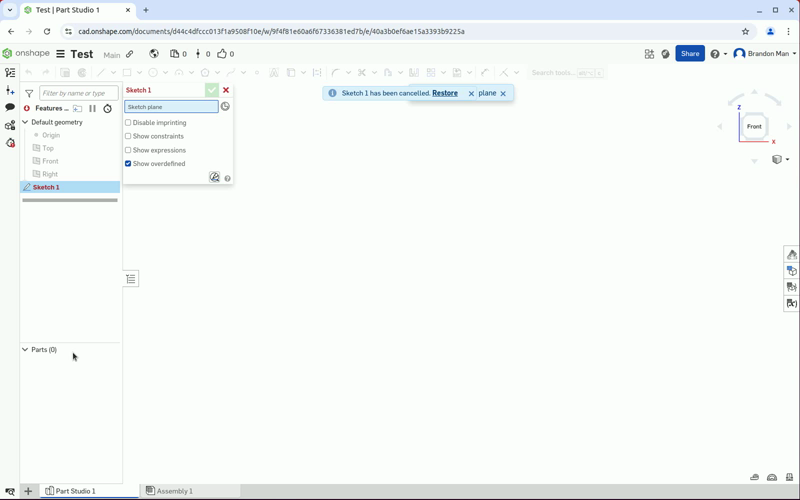
mouse_move(73, 163)
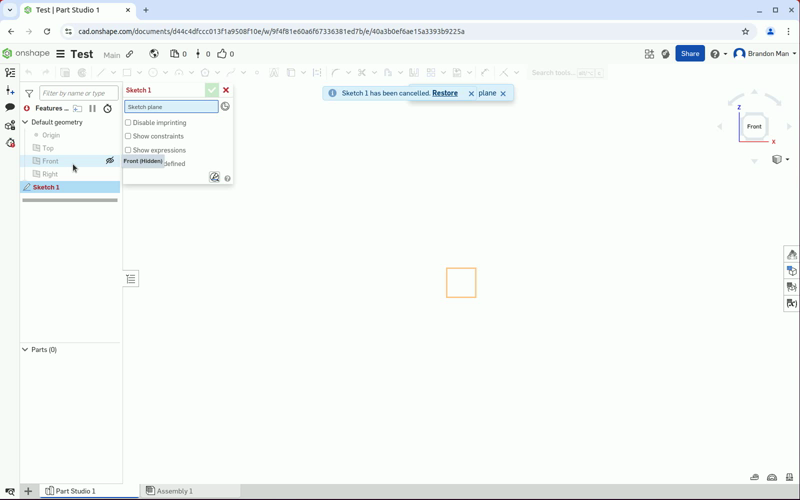
click(73, 163)
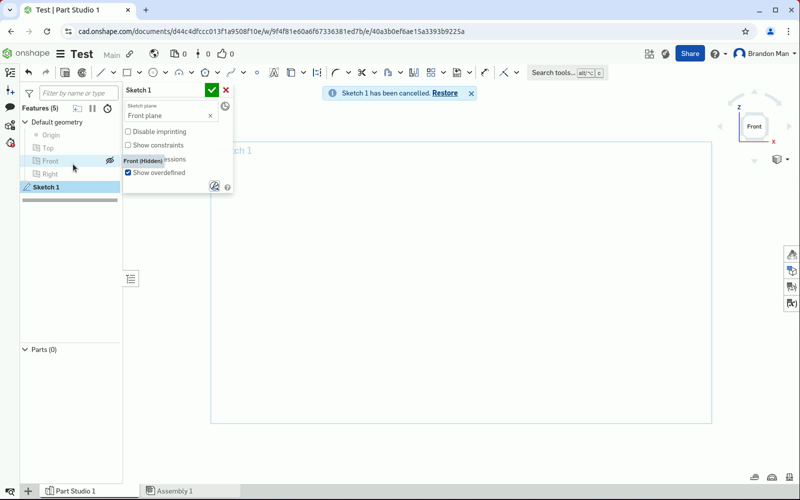
mouse_move(73, 352)
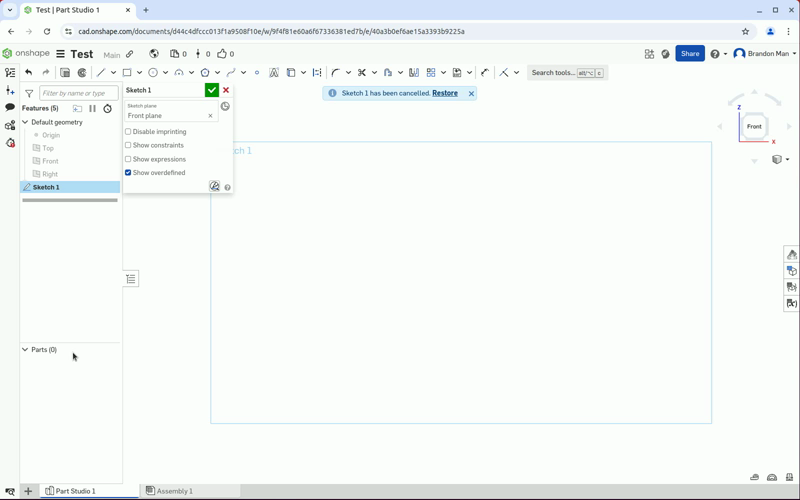
key(y)
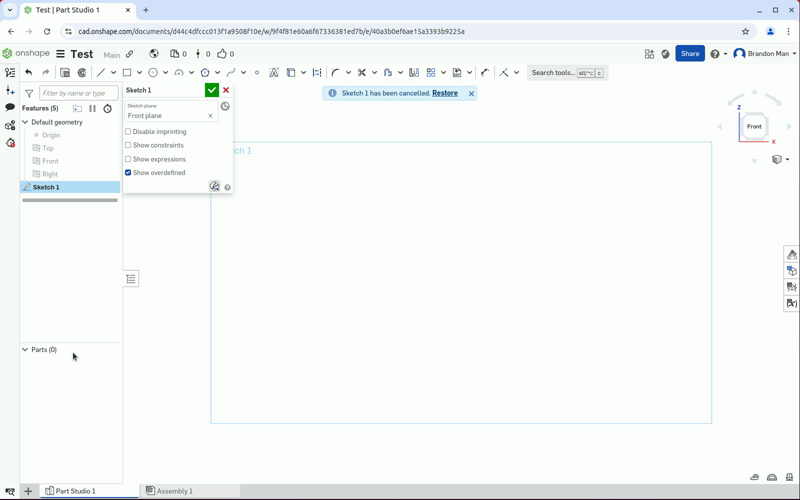
key(c)
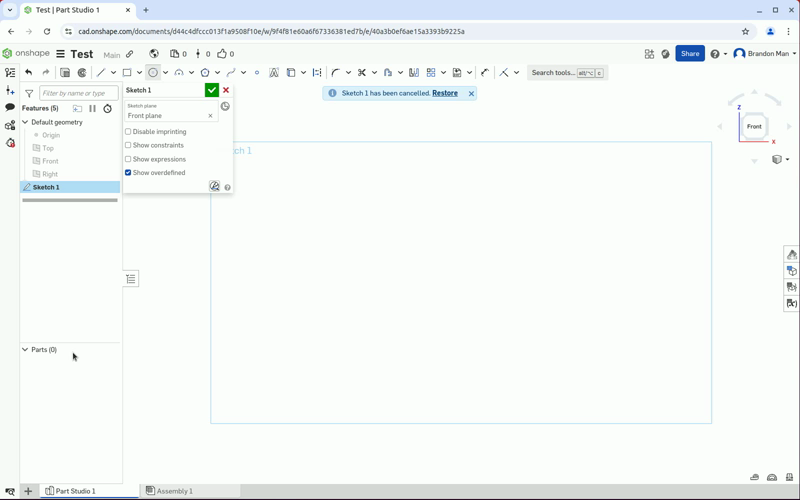
key_down(shift)
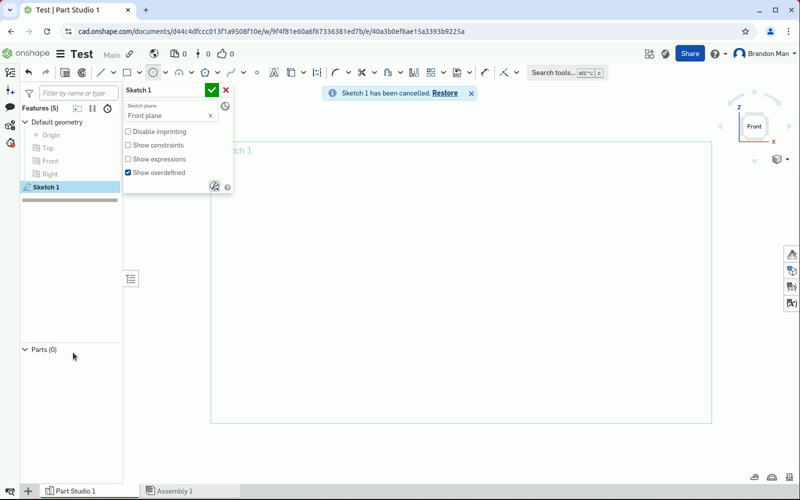
mouse_move(460, 281)
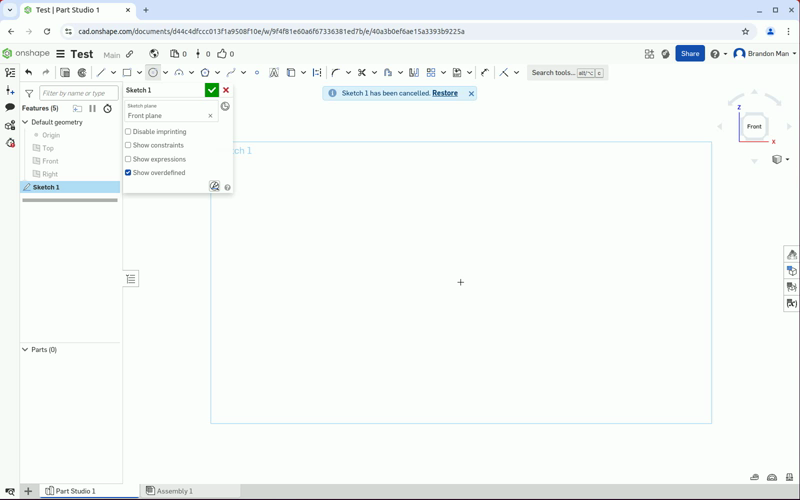
click(460, 281)
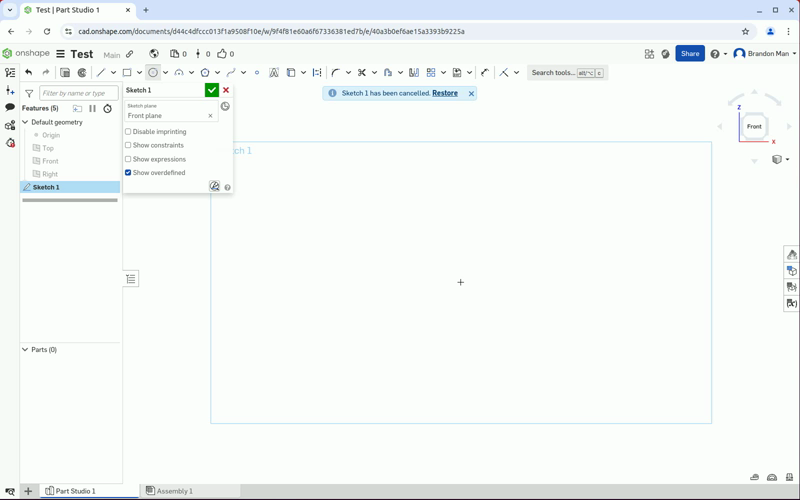
key_up(shift)
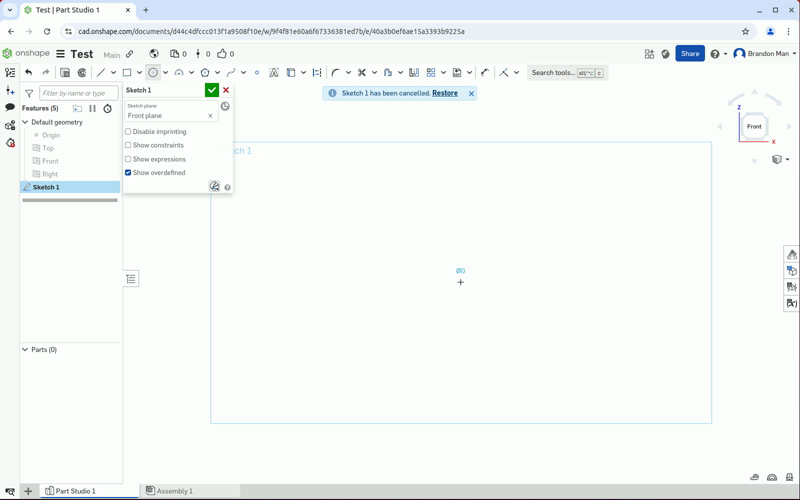
mouse_move(572, 281)
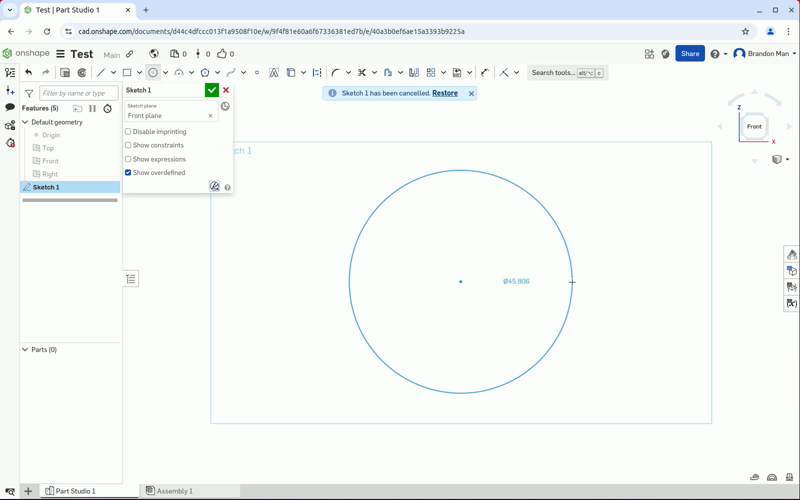
click(572, 281)
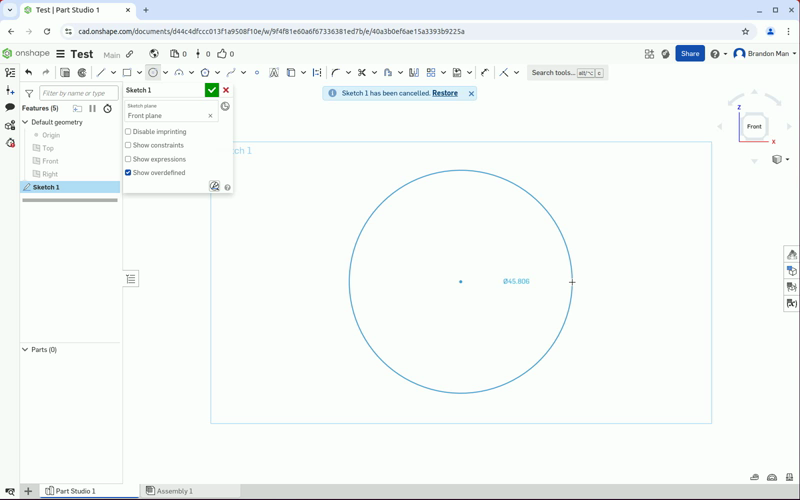
key(esc)
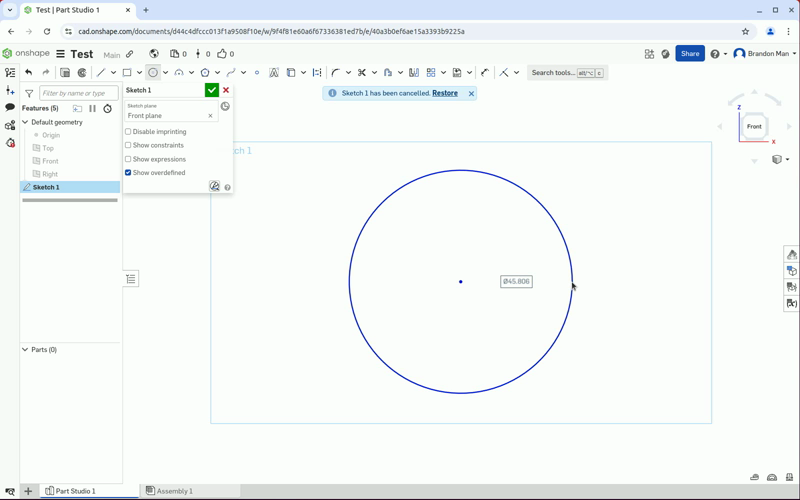
mouse_move(421, 331)
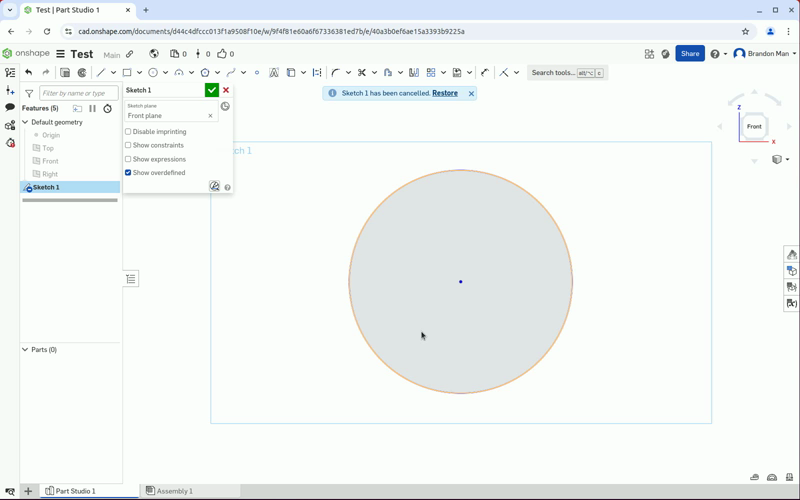
click(421, 331)
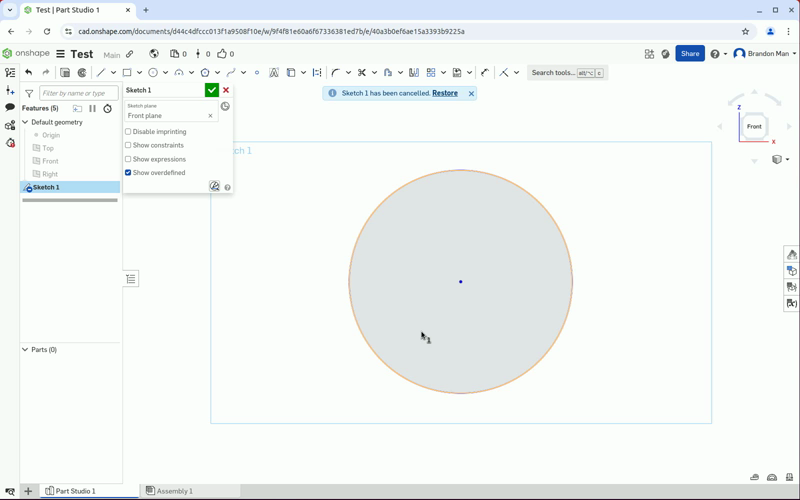
mouse_move(73, 352)
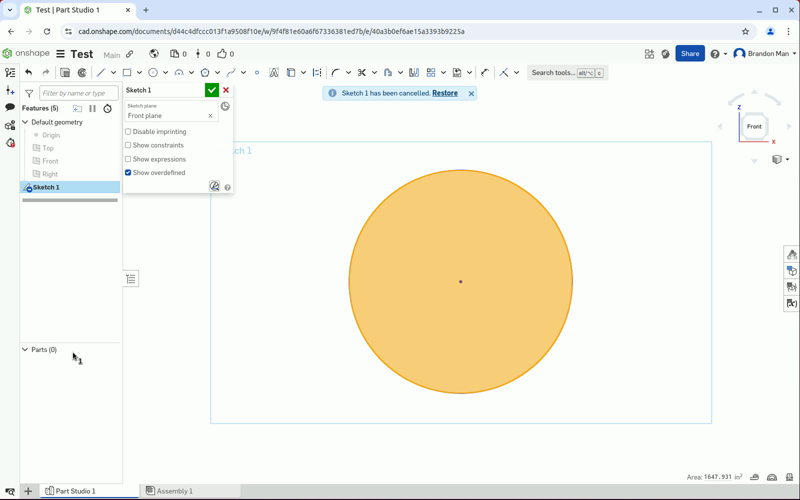
key(shift+y)
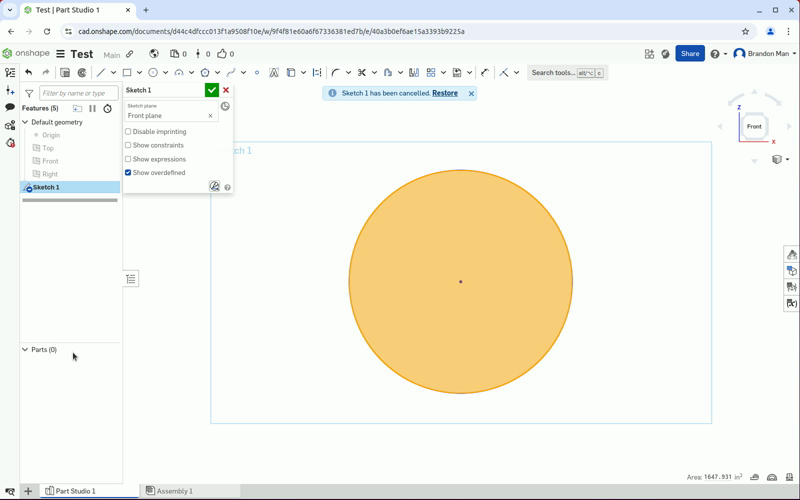
key(shift+e)
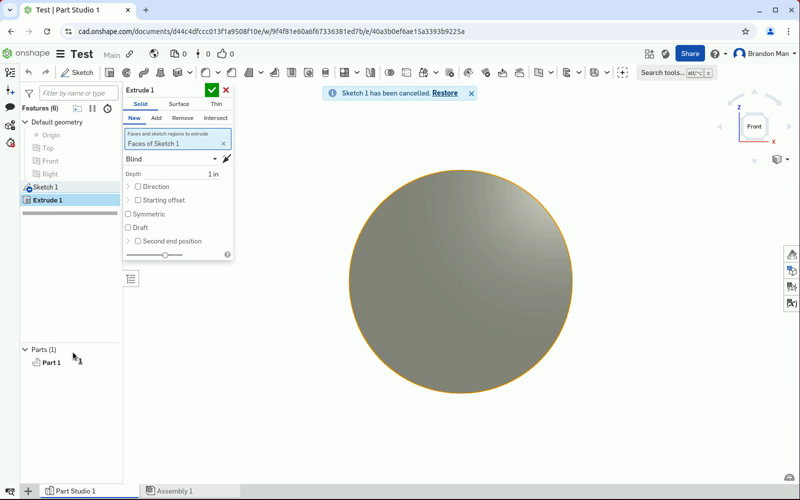
mouse_move(143, 106)
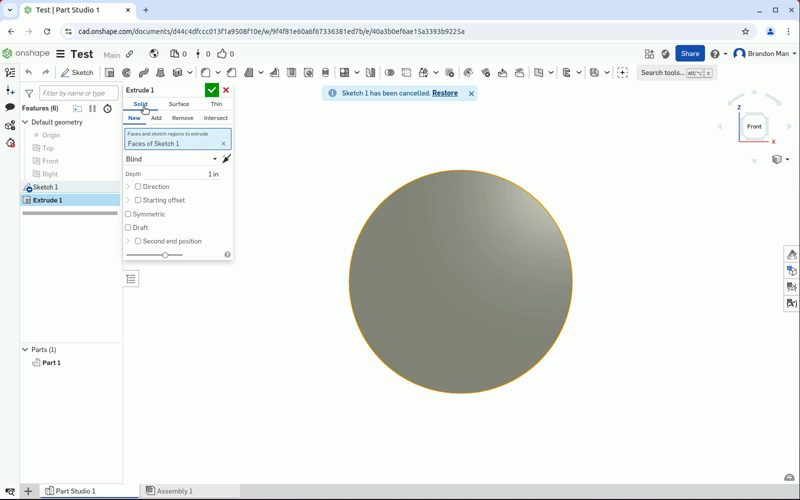
click(143, 106)
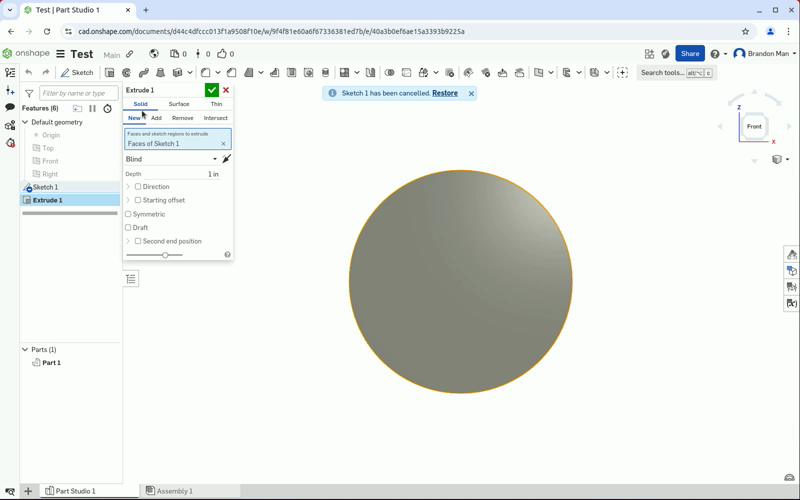
mouse_move(137, 120)
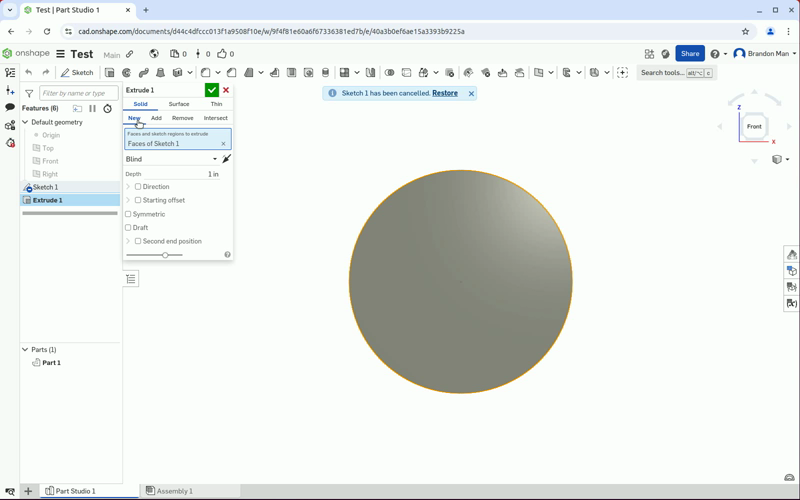
click(137, 120)
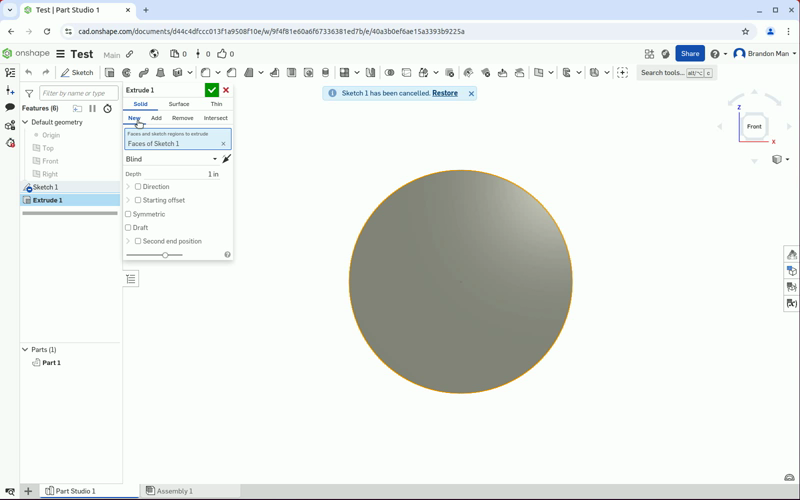
key(tab, 4)
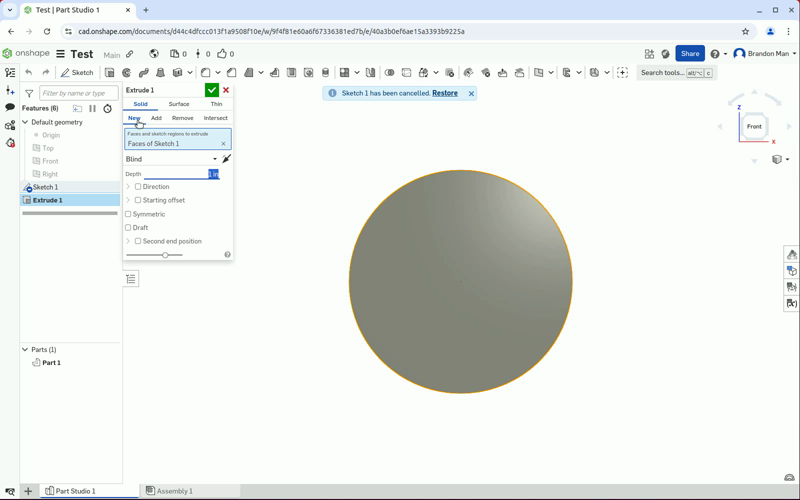
text(5.777)
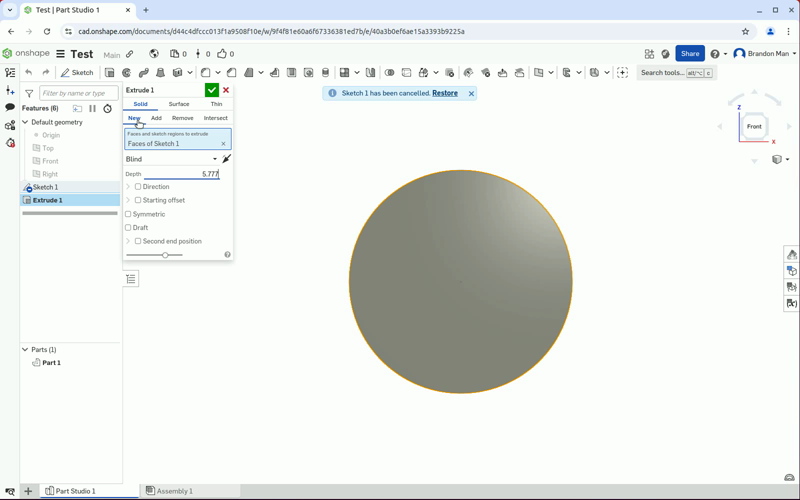
key(enter)
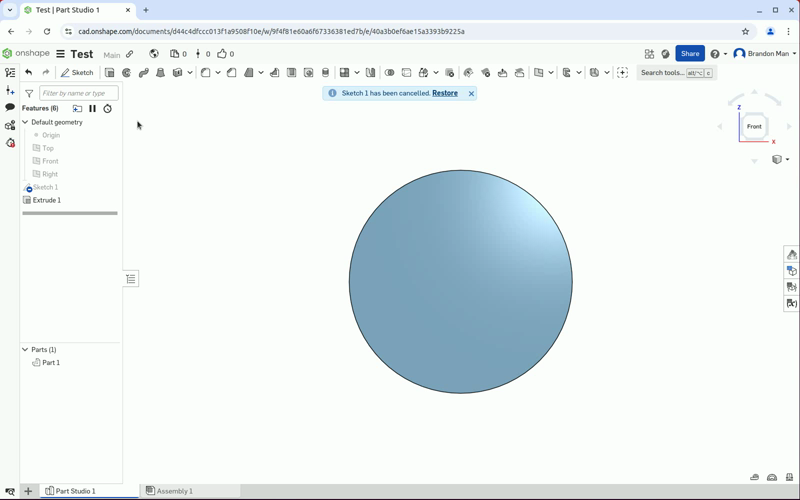
key(shift+h)
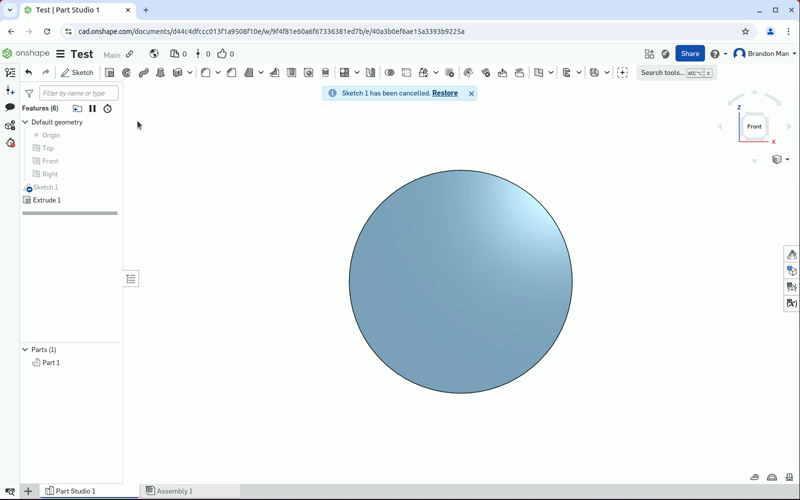
key(shift+h)
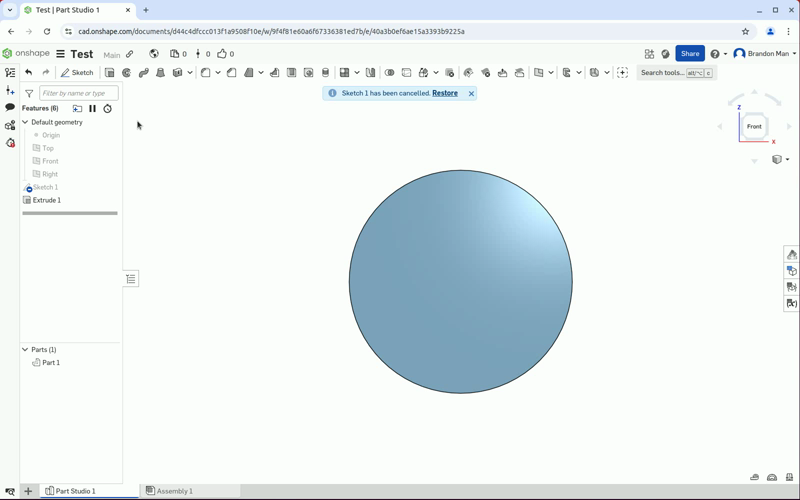
mouse_move(73, 189)
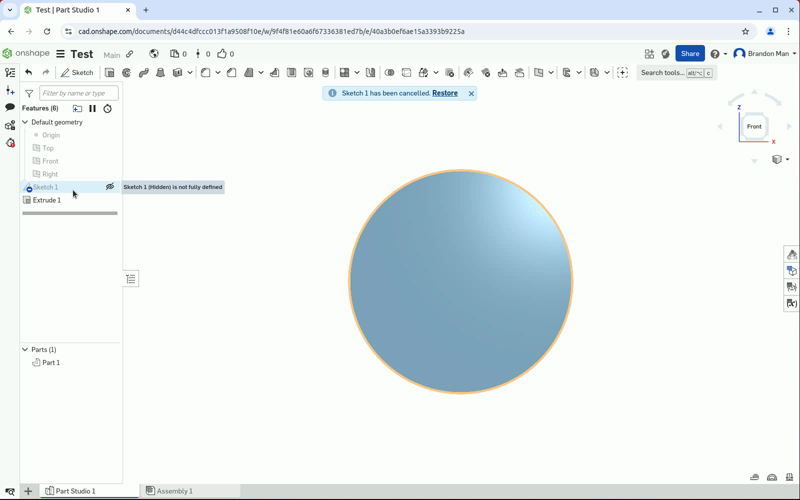
click(73, 189)
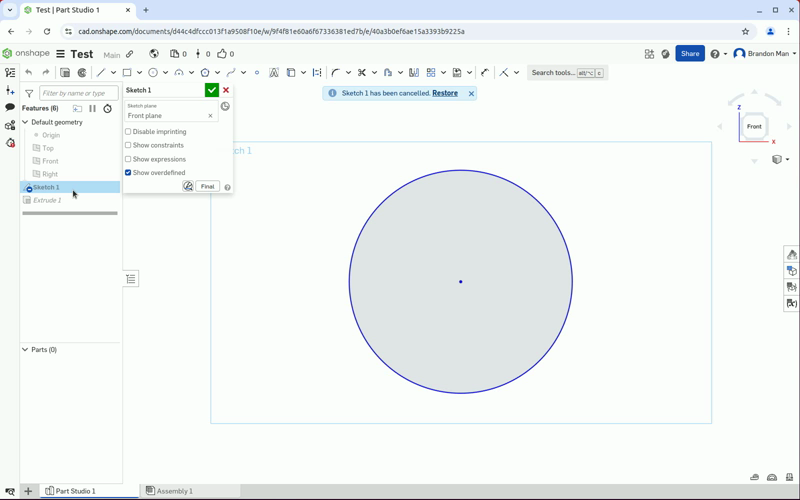
mouse_move(229, 92)
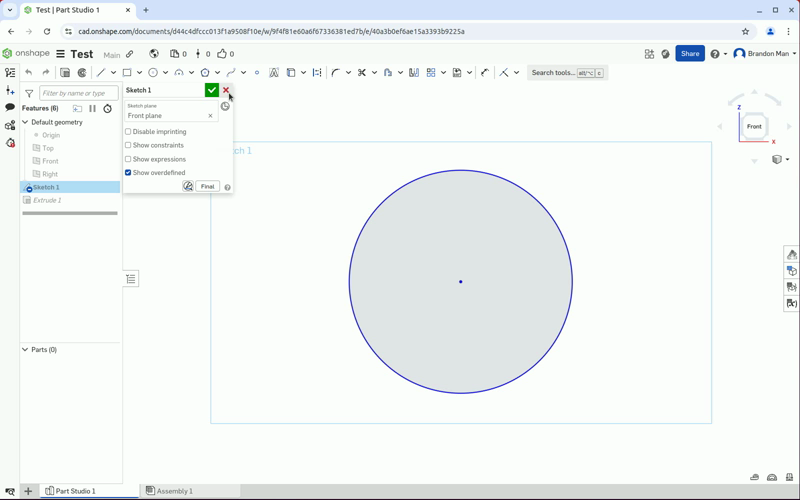
click(229, 92)
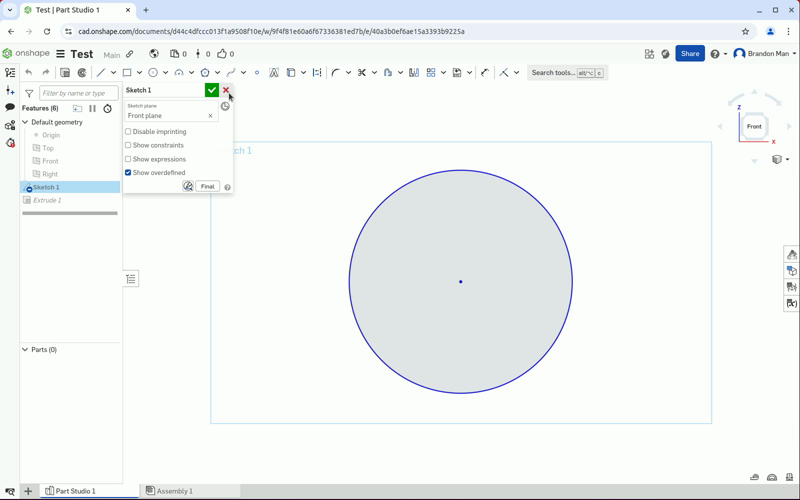
key(shift+s)
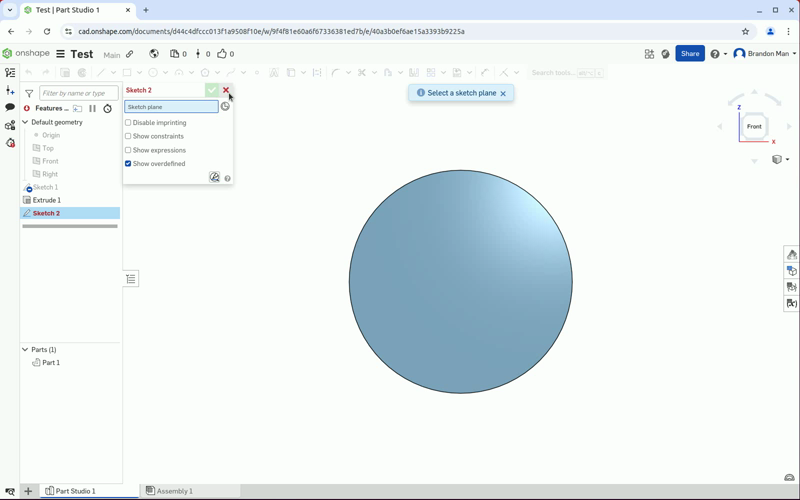
mouse_move(73, 163)
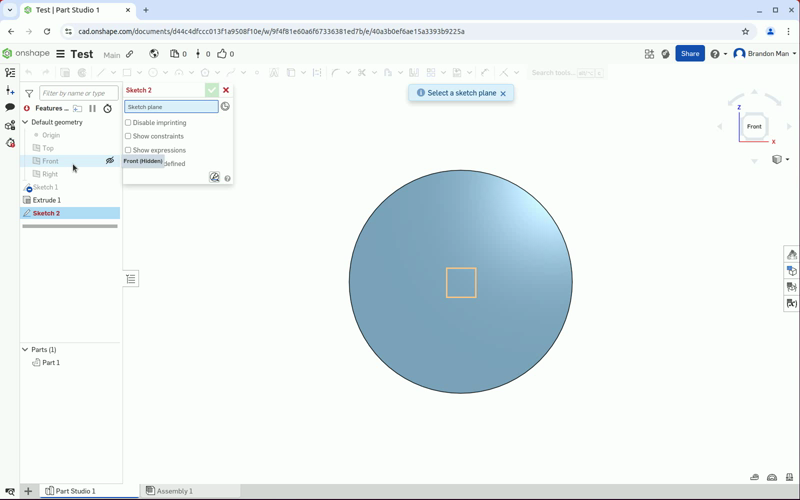
click(73, 163)
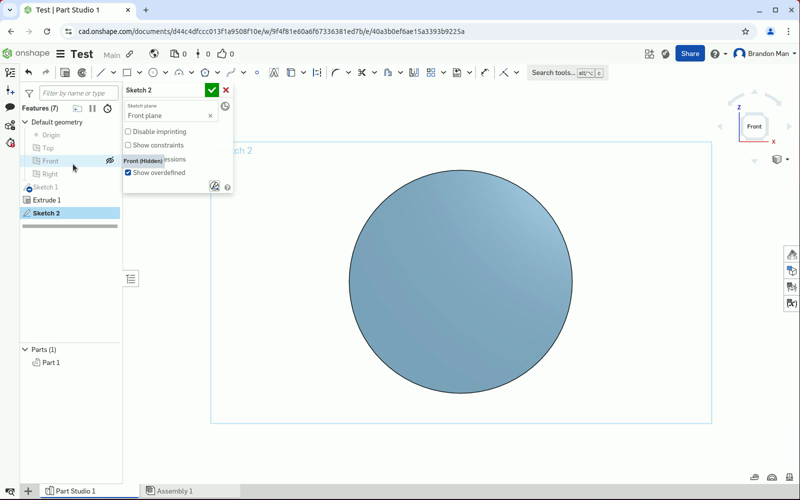
mouse_move(73, 352)
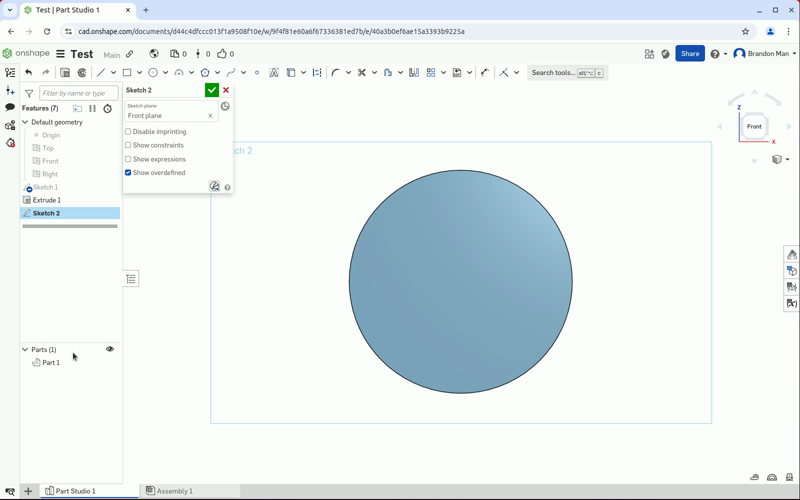
key(y)
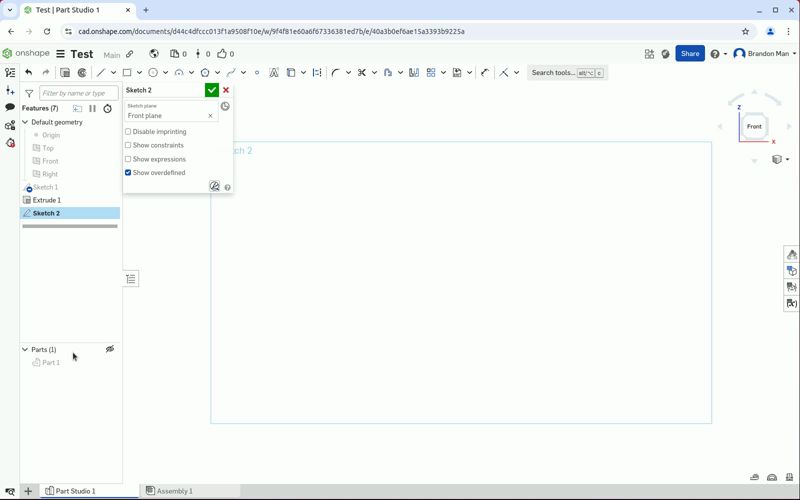
key(c)
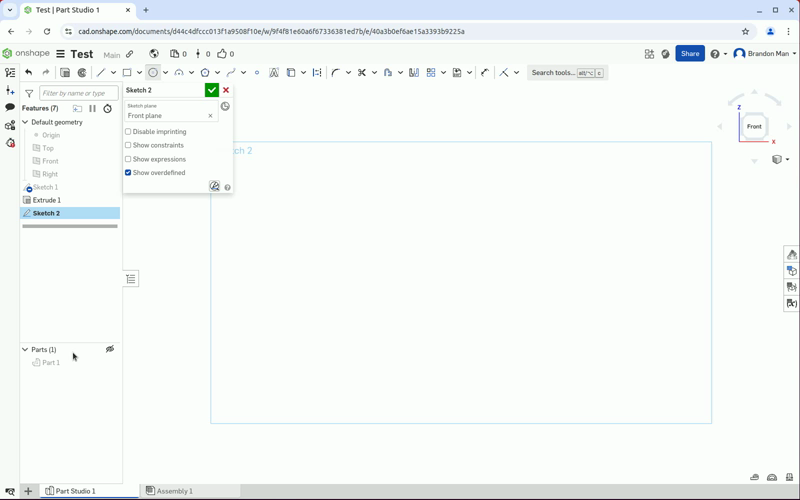
key_down(shift)
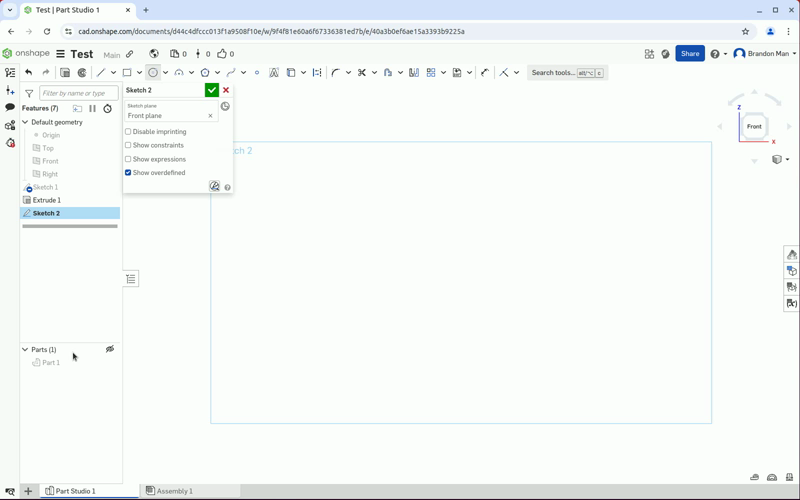
mouse_move(460, 281)
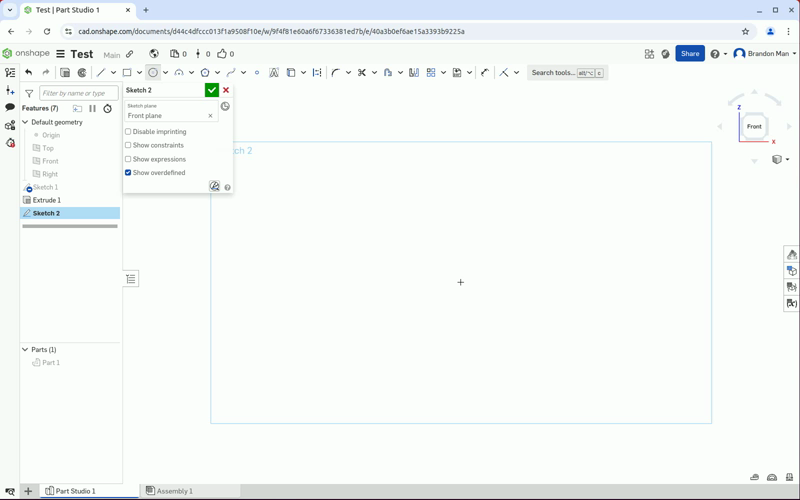
click(460, 281)
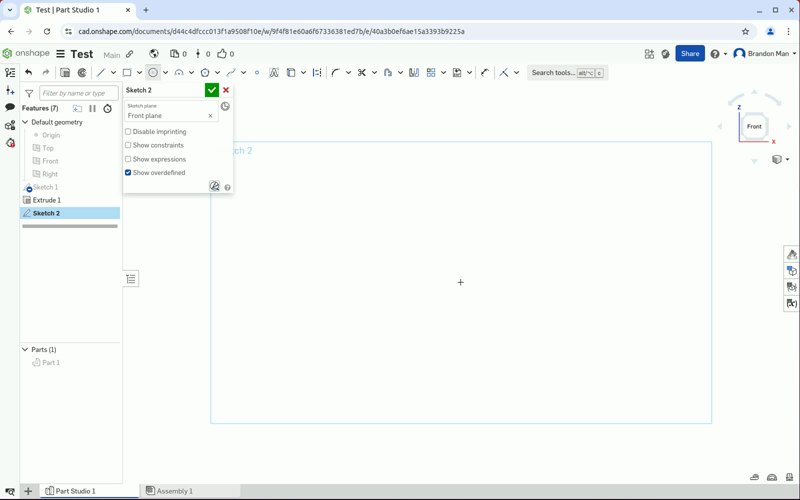
key_up(shift)
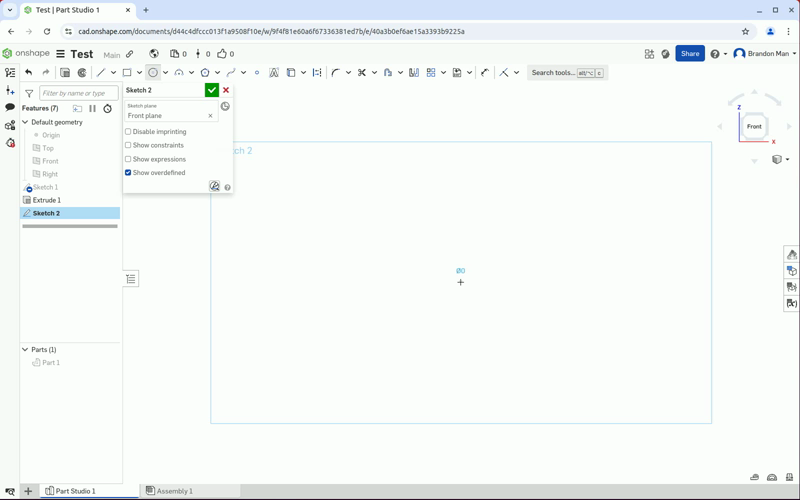
mouse_move(572, 281)
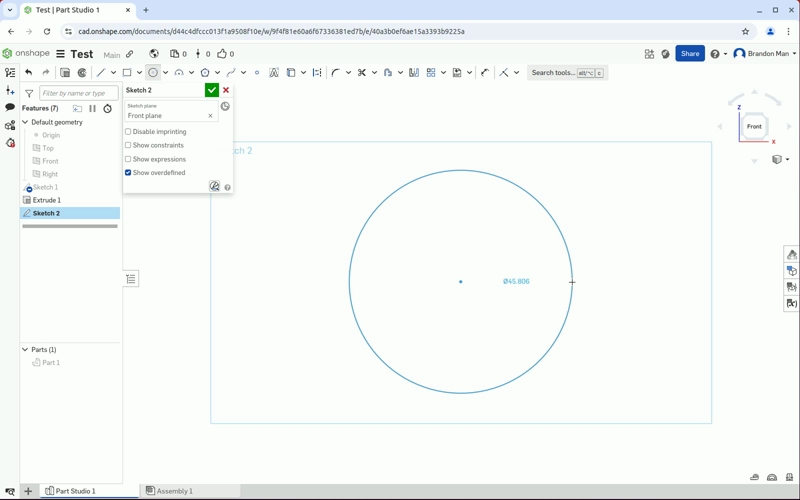
click(572, 281)
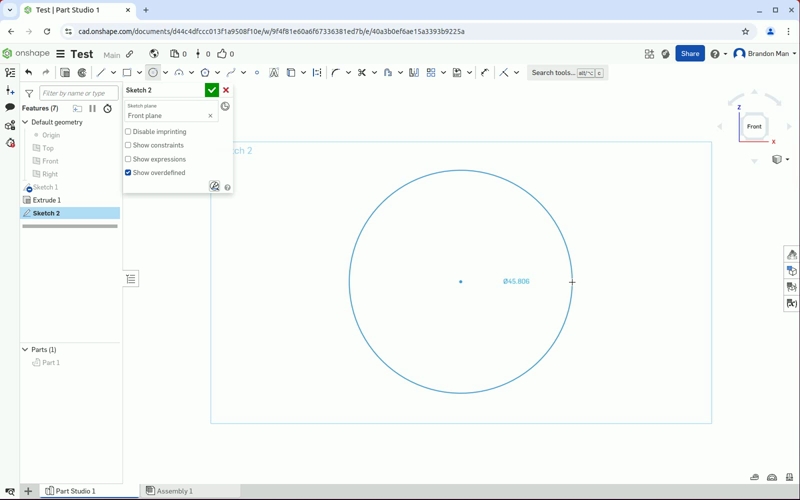
key(esc)
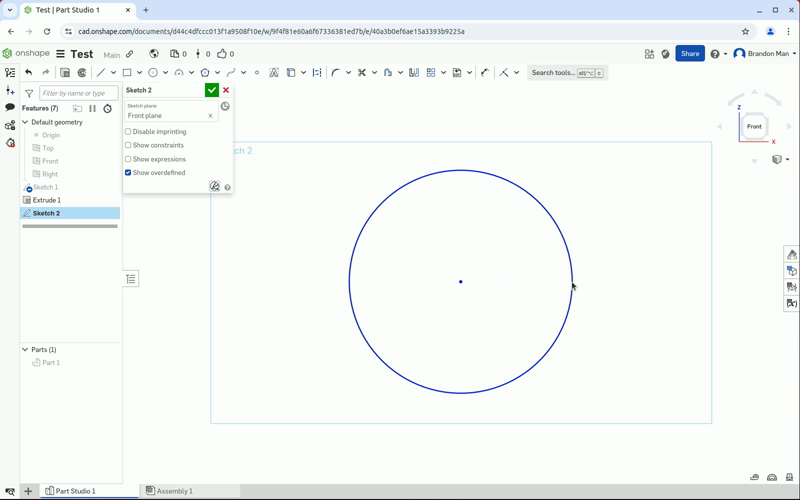
mouse_move(535, 282)
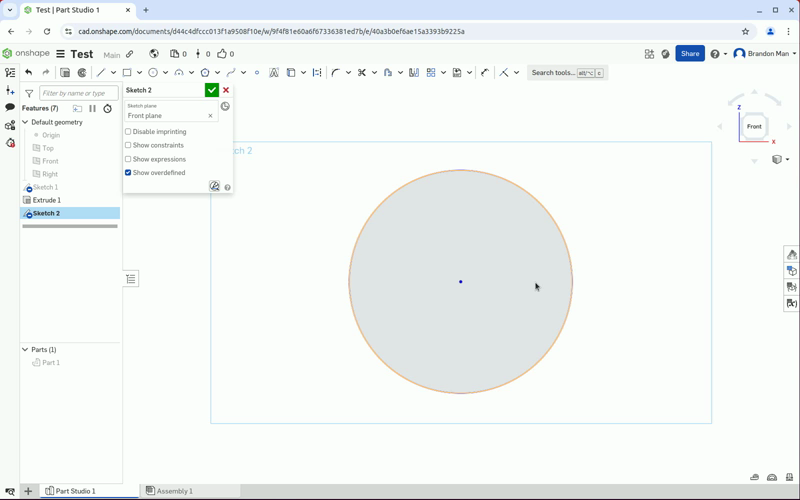
click(535, 282)
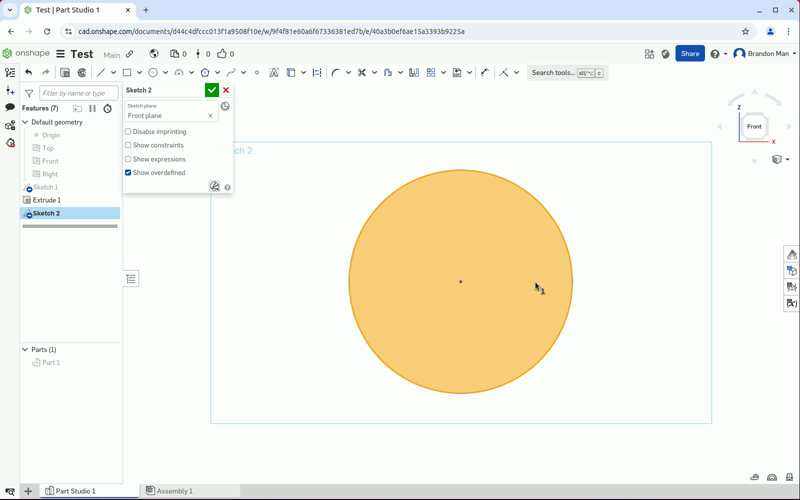
mouse_move(73, 352)
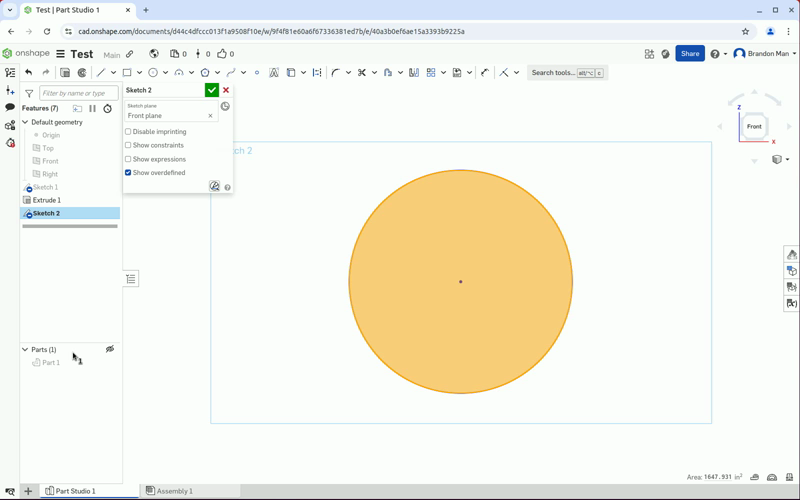
key(shift+y)
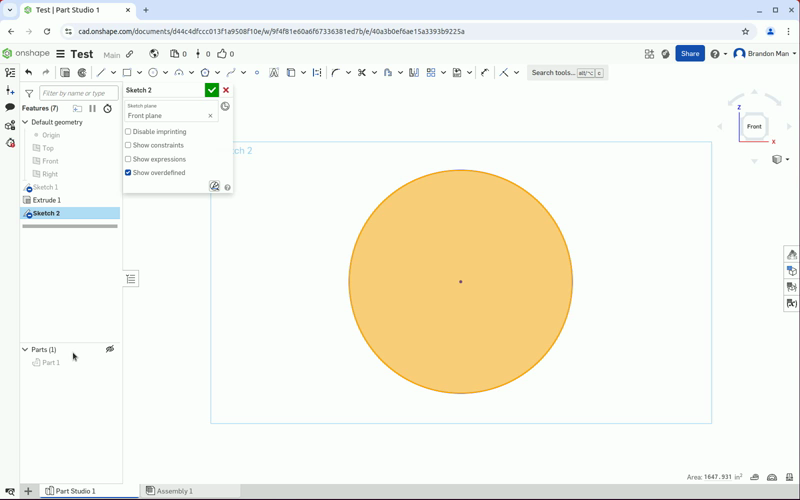
key(shift+e)
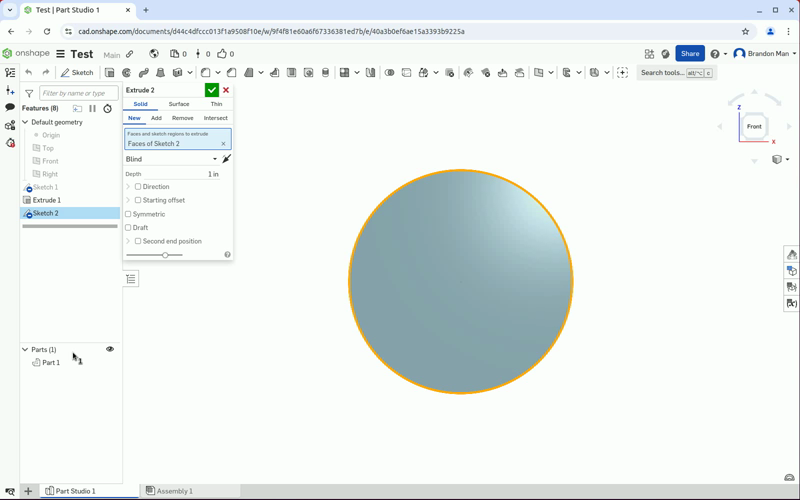
mouse_move(143, 106)
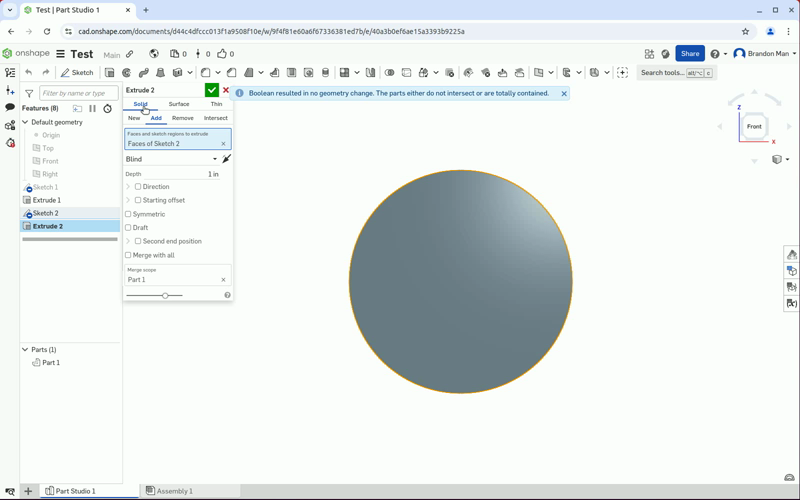
click(143, 106)
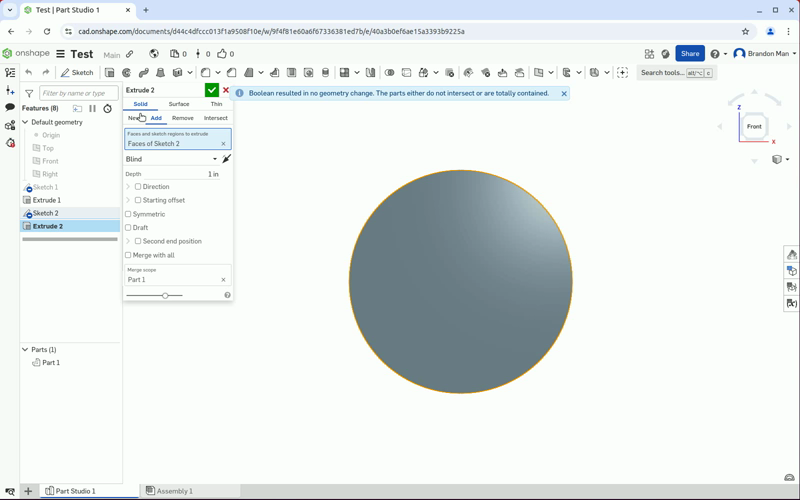
mouse_move(137, 120)
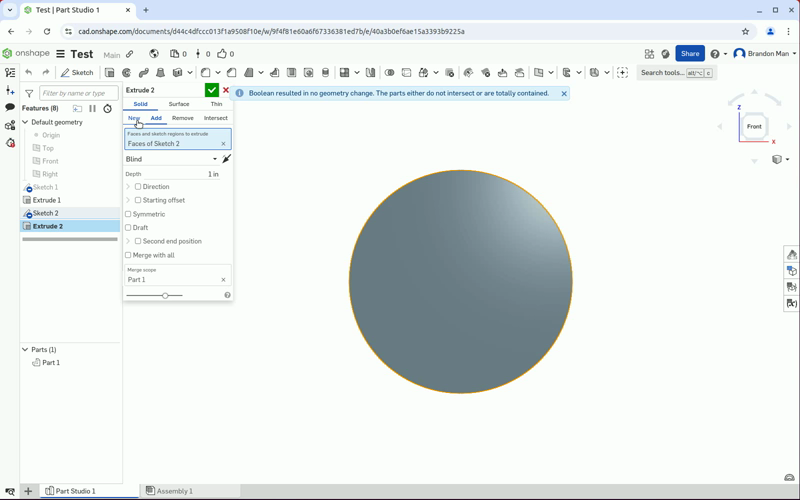
click(137, 120)
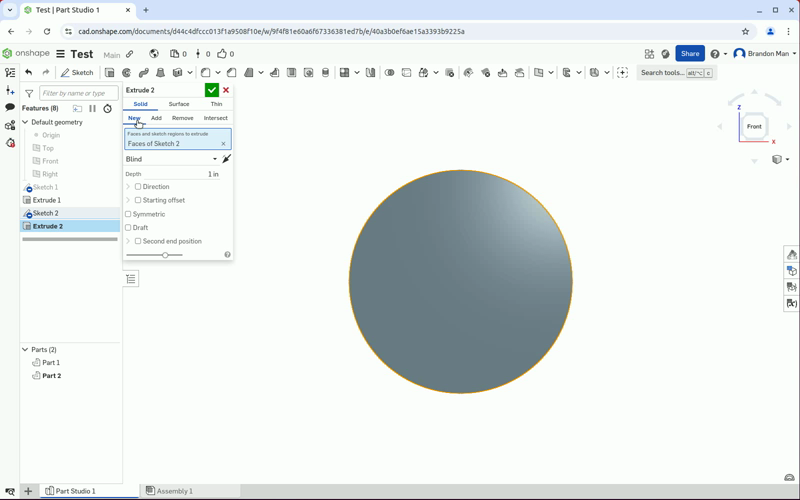
key(tab, 4)
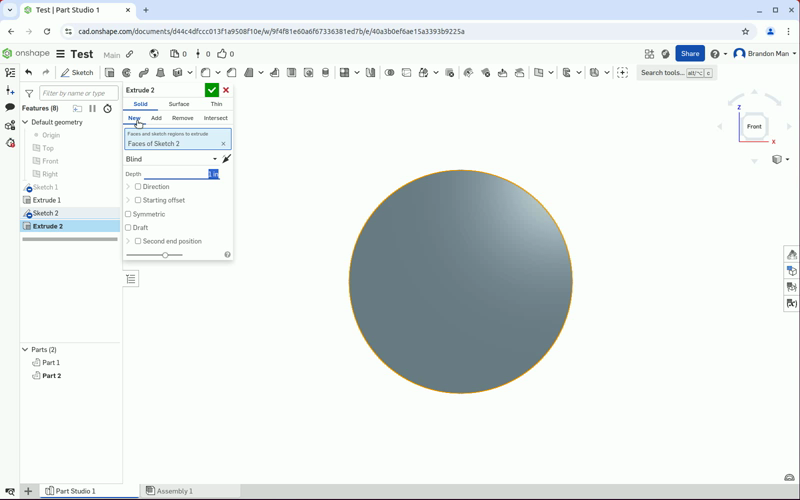
text(5.777)
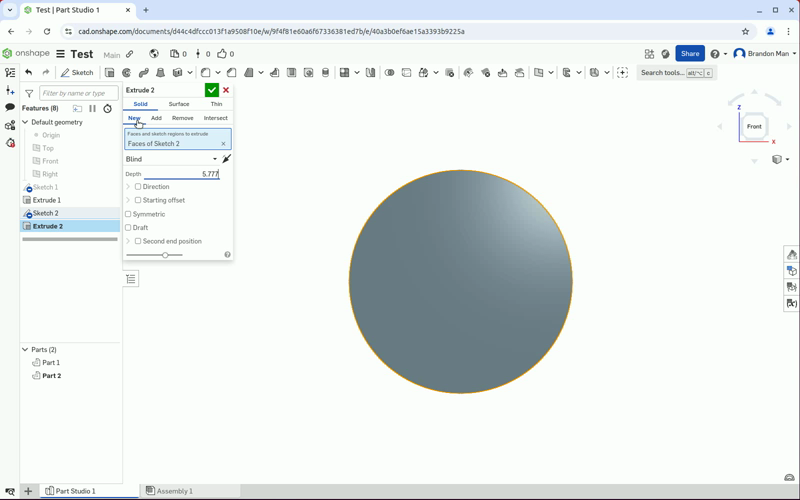
key(enter)
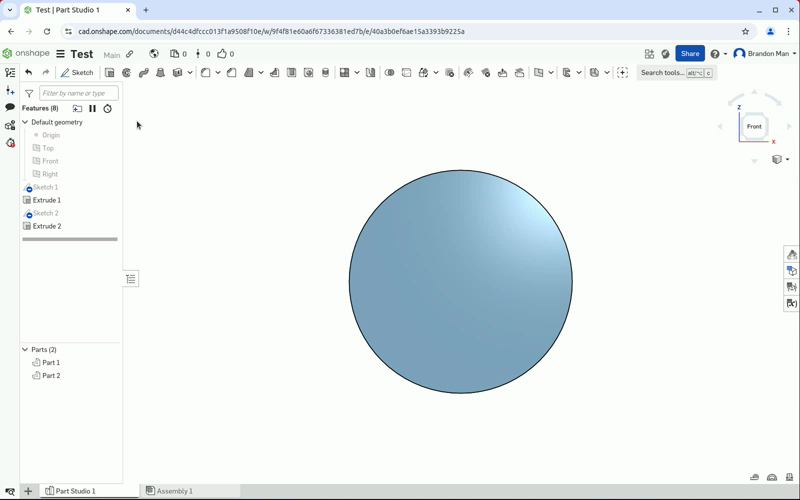
key(shift+h)
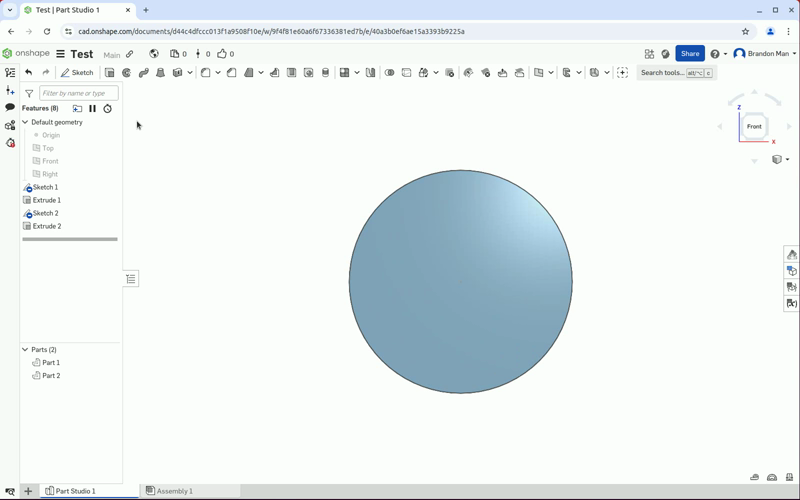
key(shift+h)
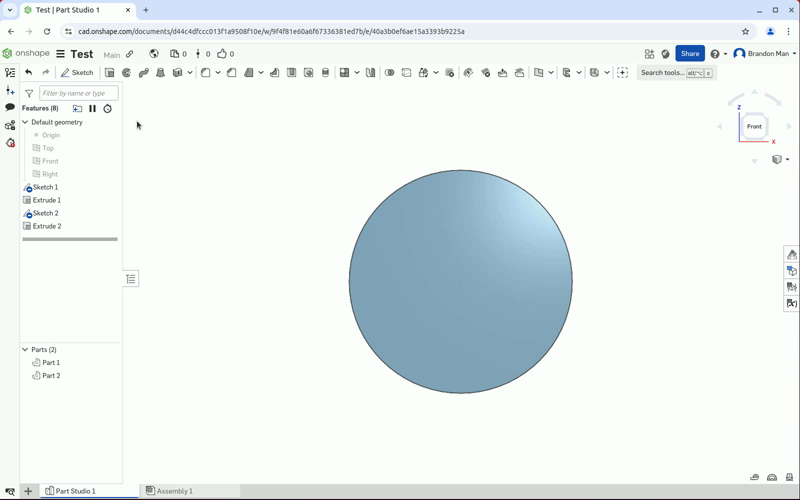
key(shift+7)
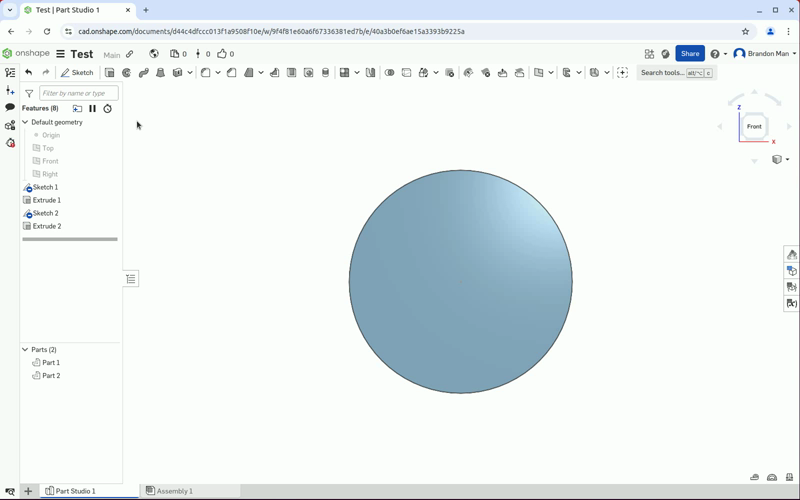
key(left, 2)
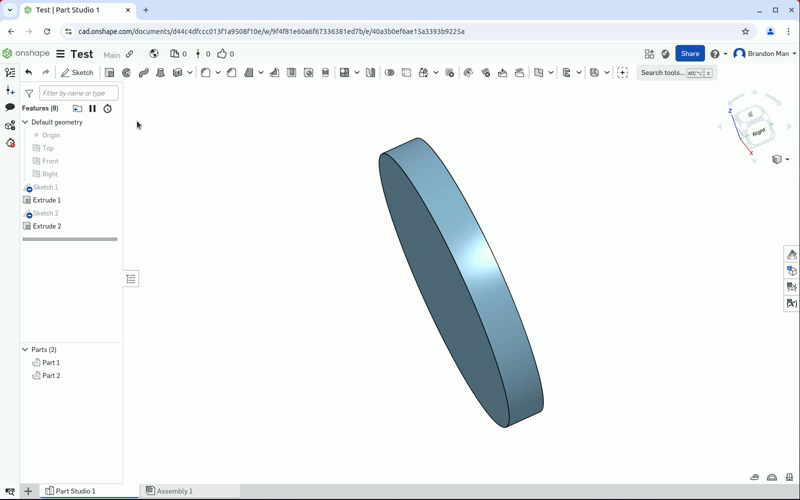
key(down, 2)
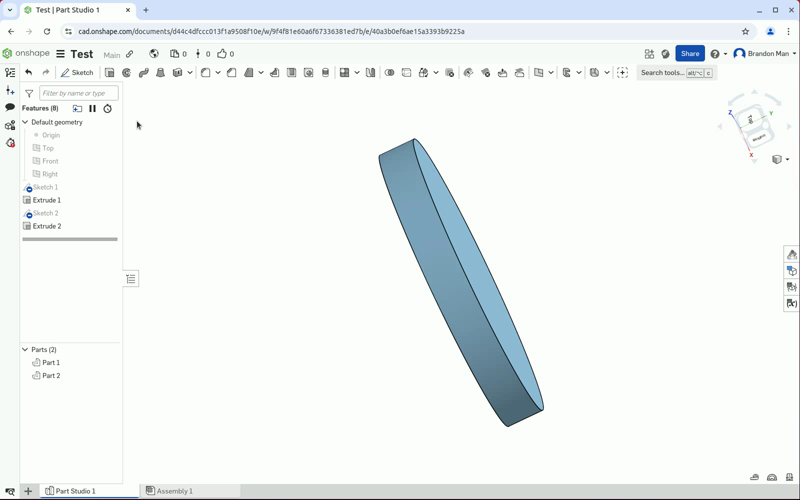
key(up, 2)
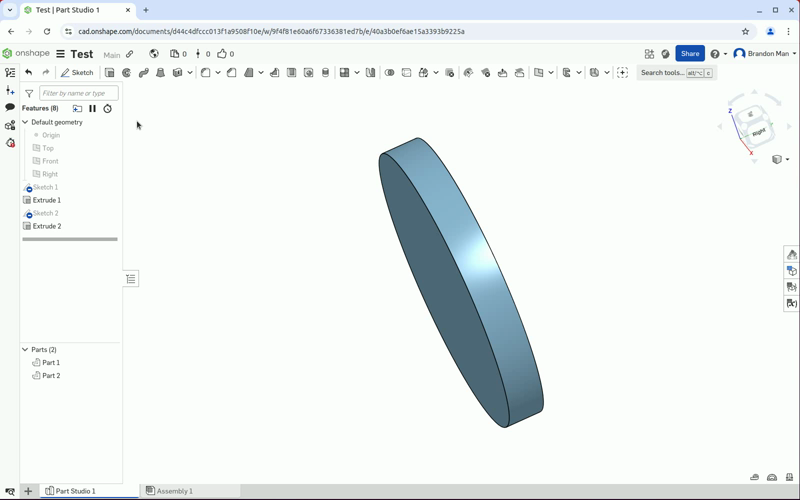
key(right, 2)
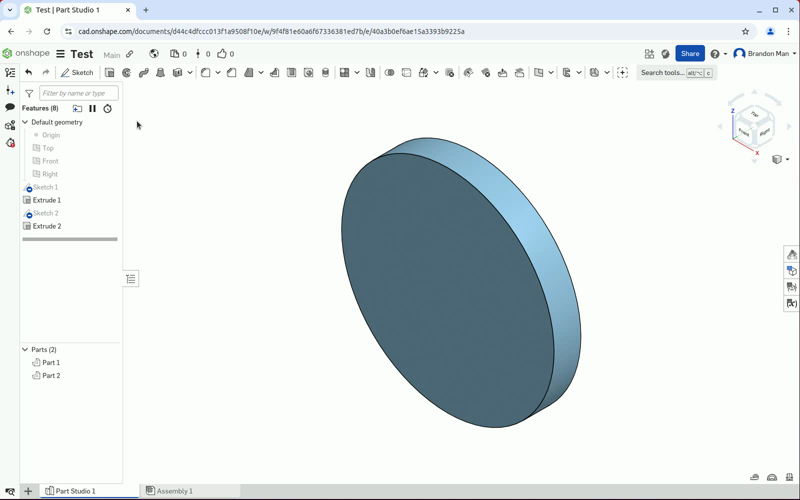
mouse_move(73, 189)
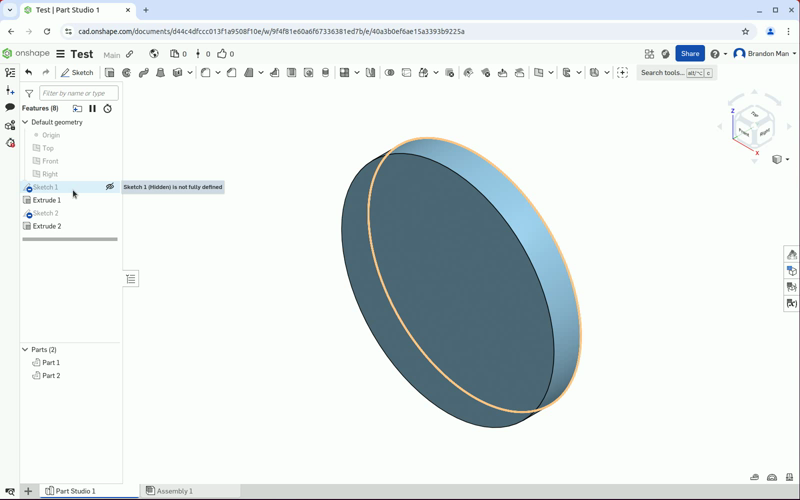
click(73, 189)